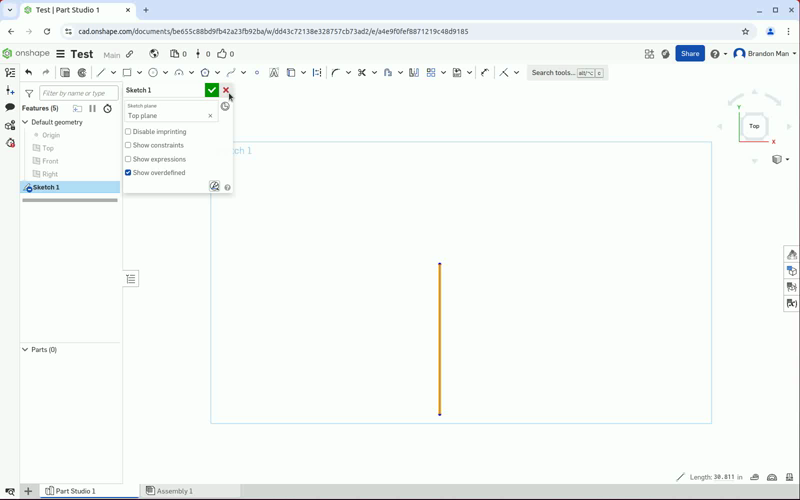
key(shift+h)
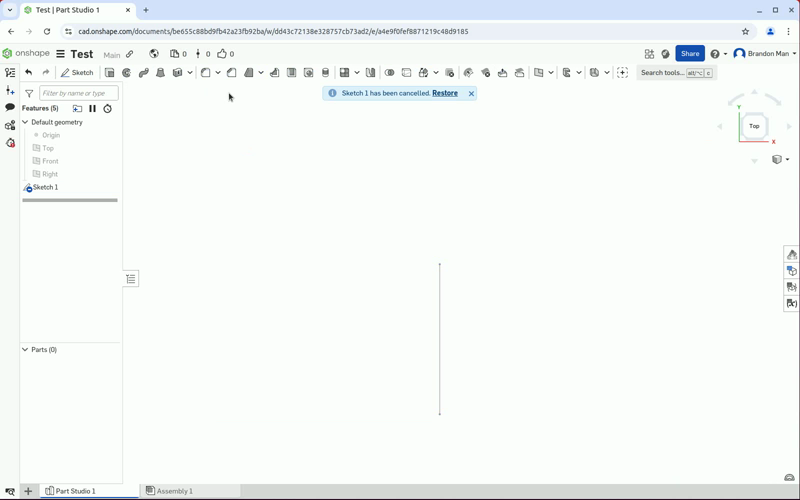
key(shift+s)
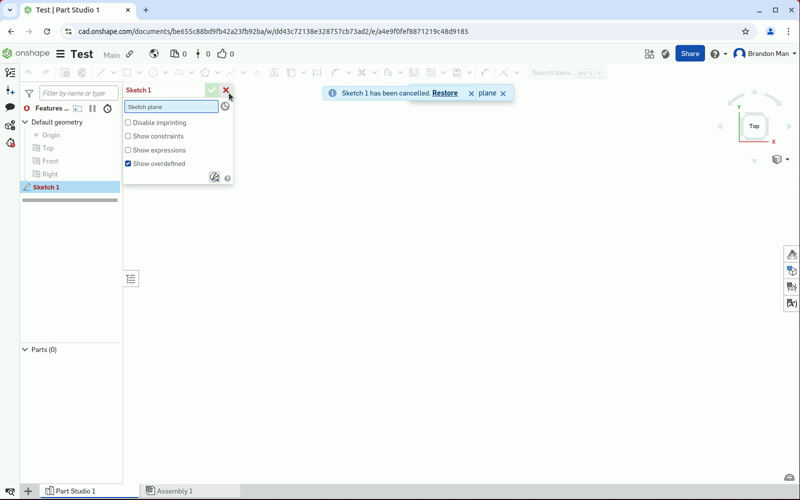
mouse_move(73, 150)
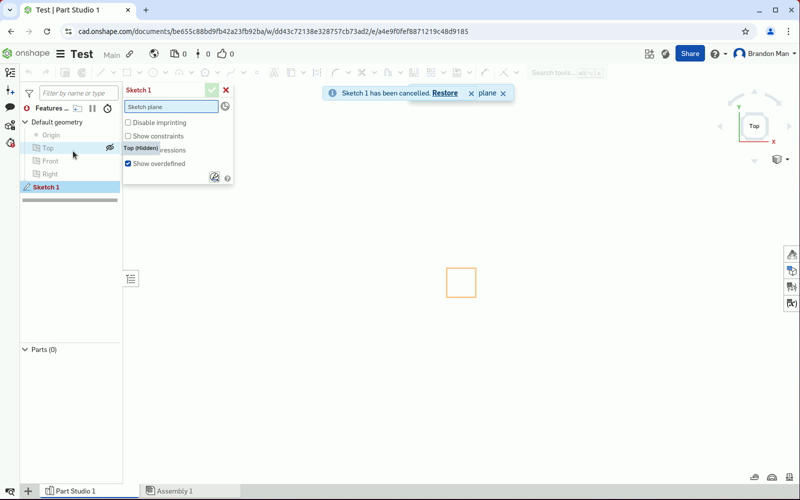
click(73, 150)
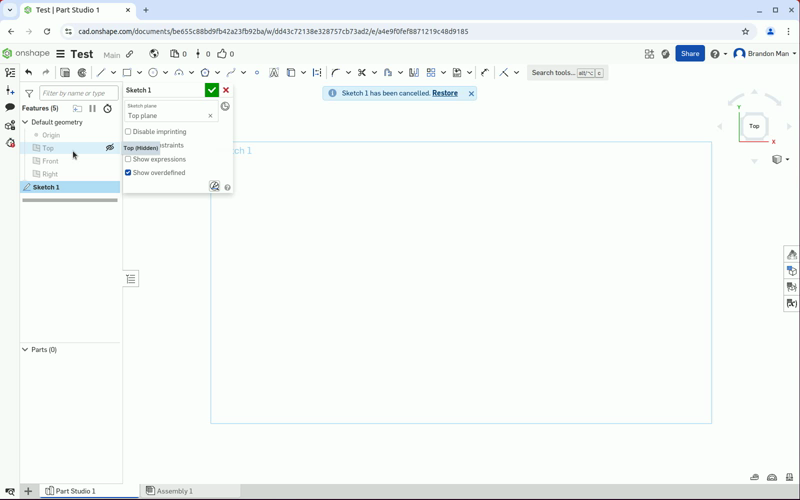
mouse_move(73, 352)
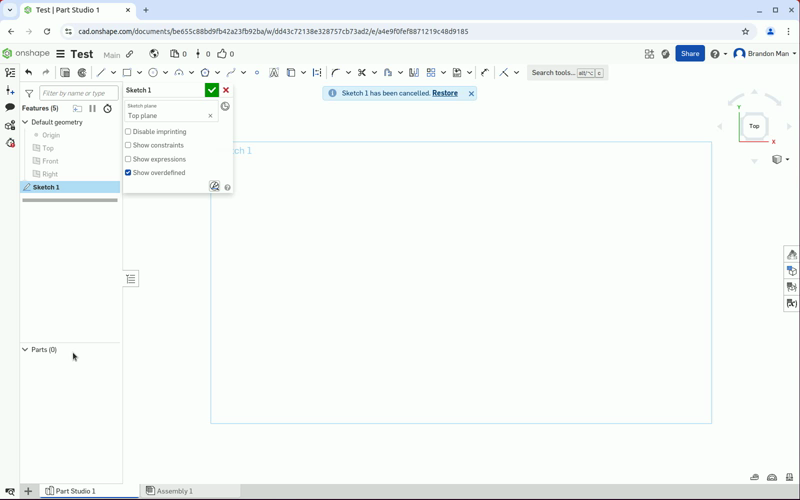
key(y)
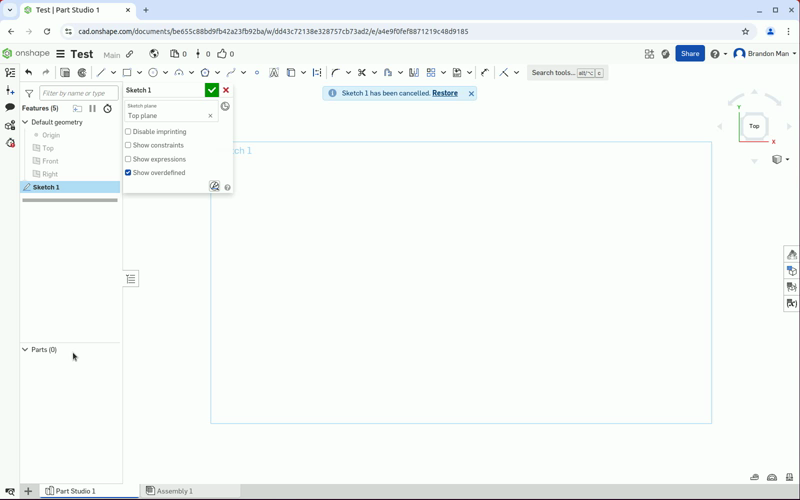
key(c)
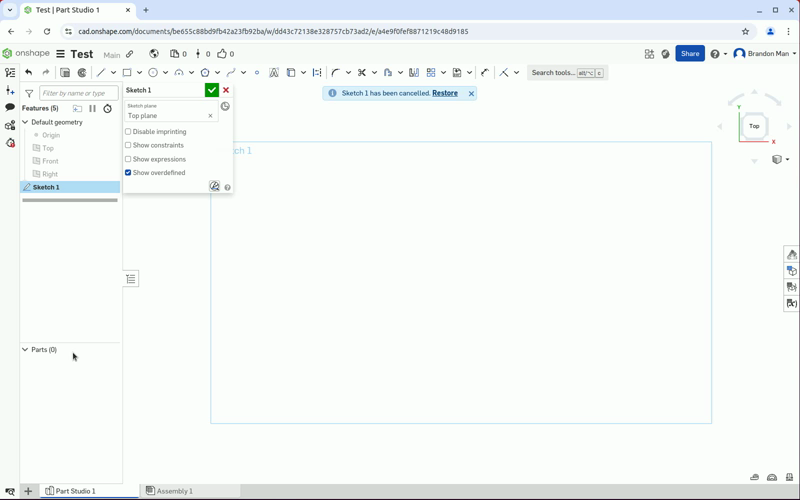
key_down(shift)
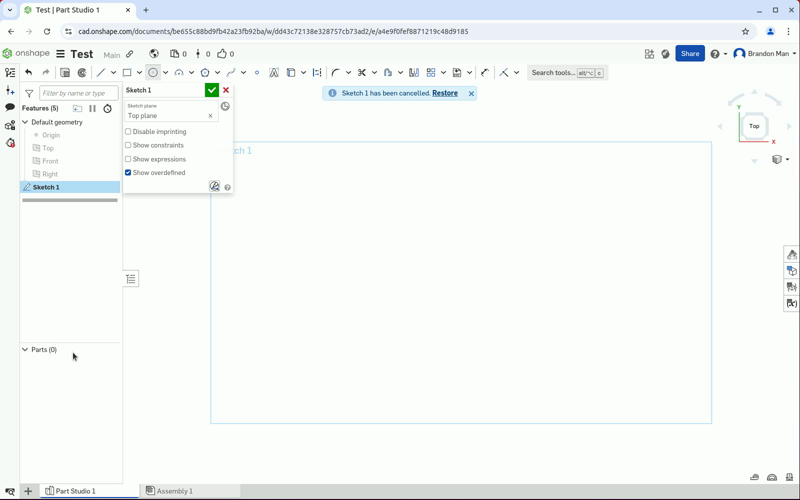
mouse_move(460, 282)
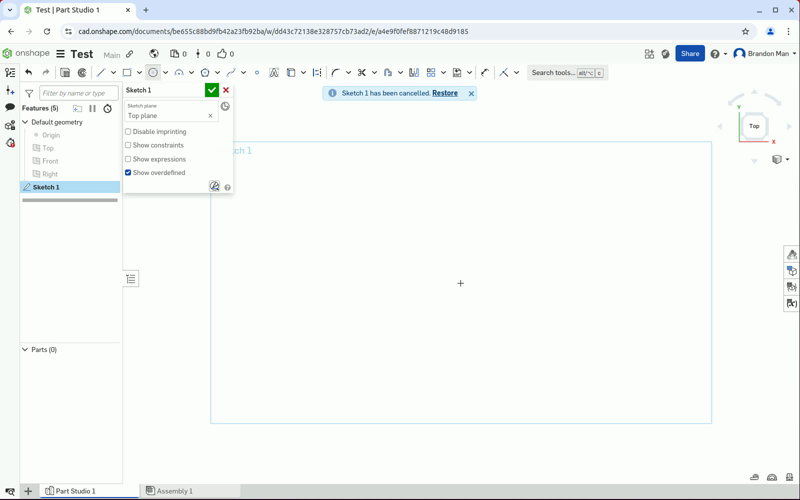
click(460, 282)
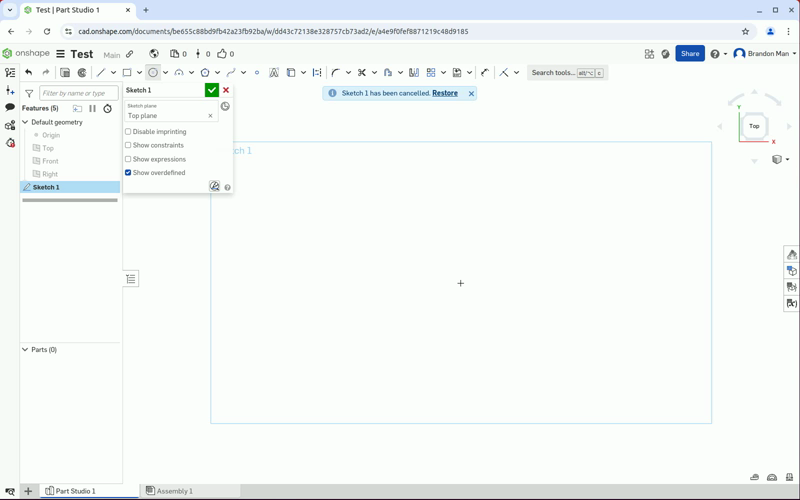
key_up(shift)
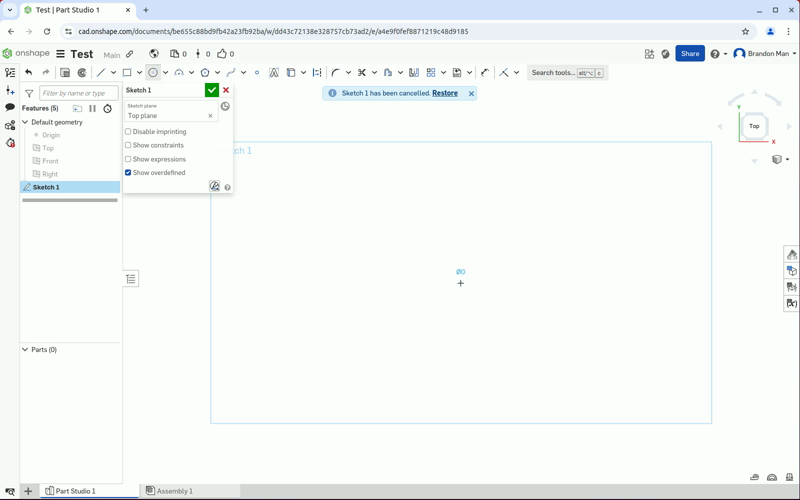
mouse_move(533, 282)
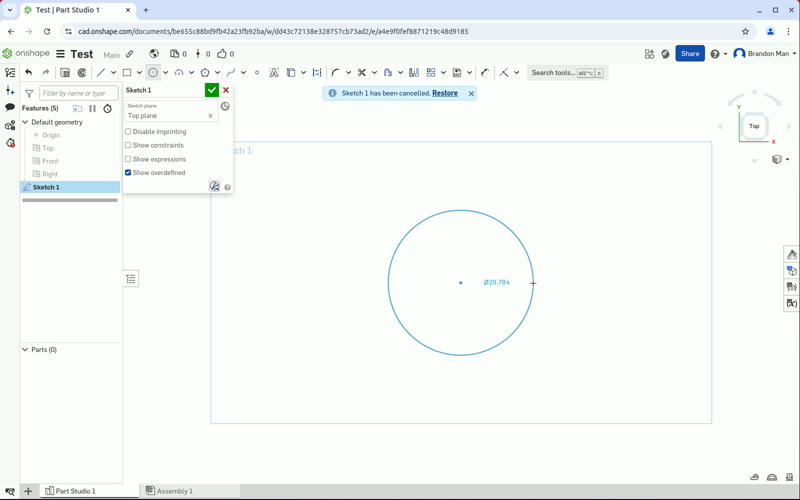
click(533, 282)
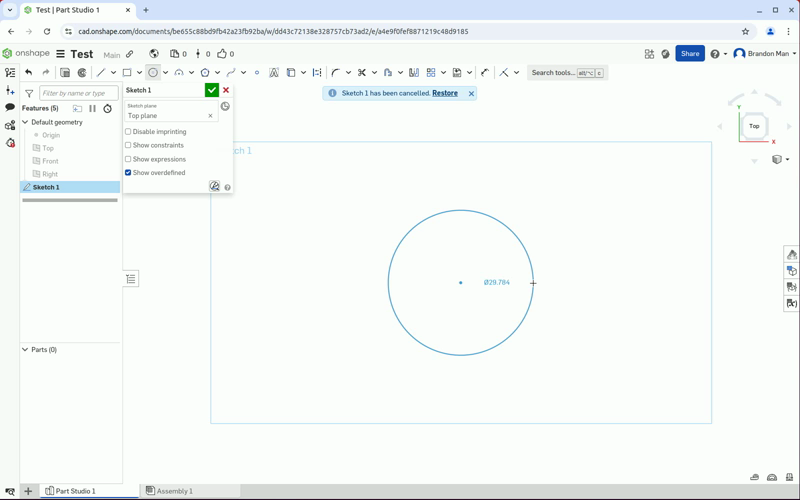
key(esc)
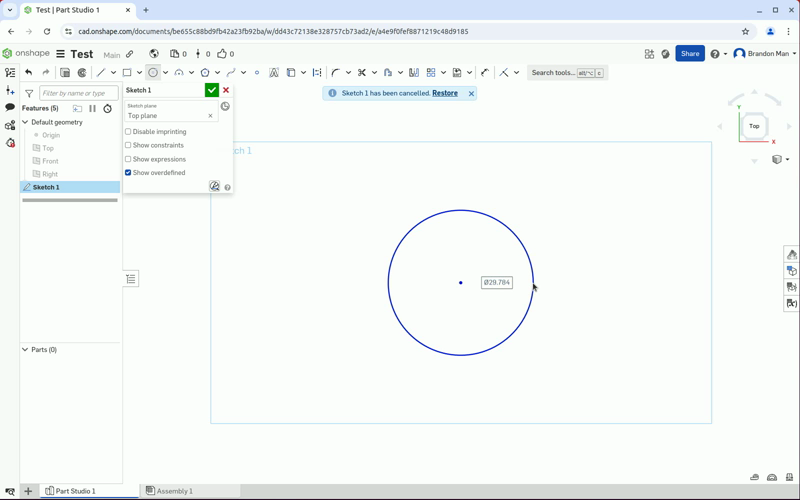
mouse_move(400, 271)
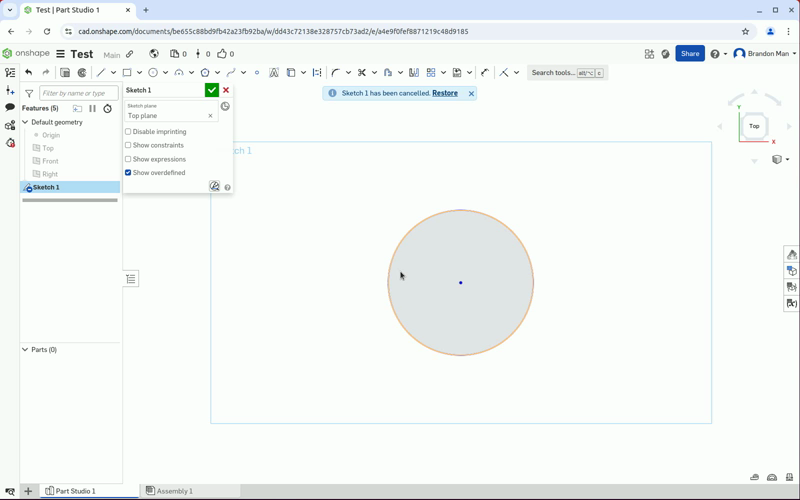
click(400, 271)
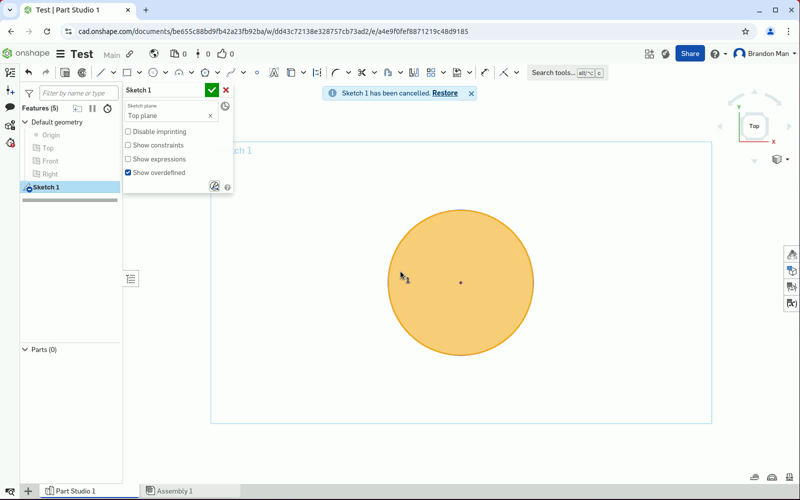
mouse_move(73, 352)
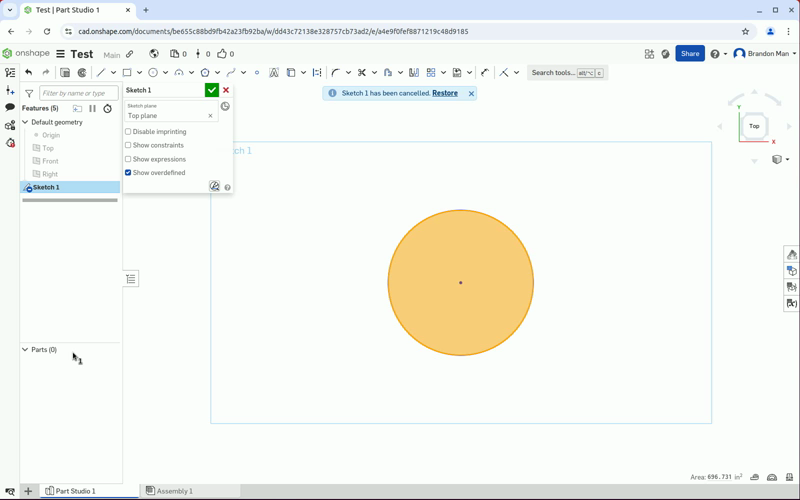
key(shift+y)
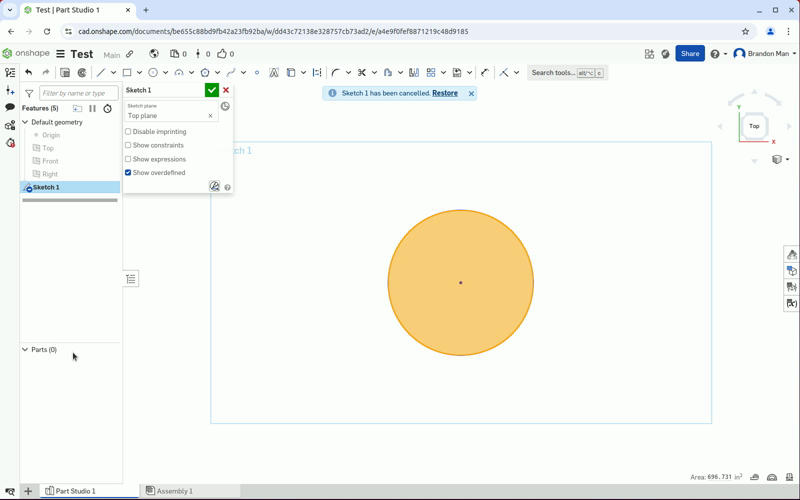
key(shift+e)
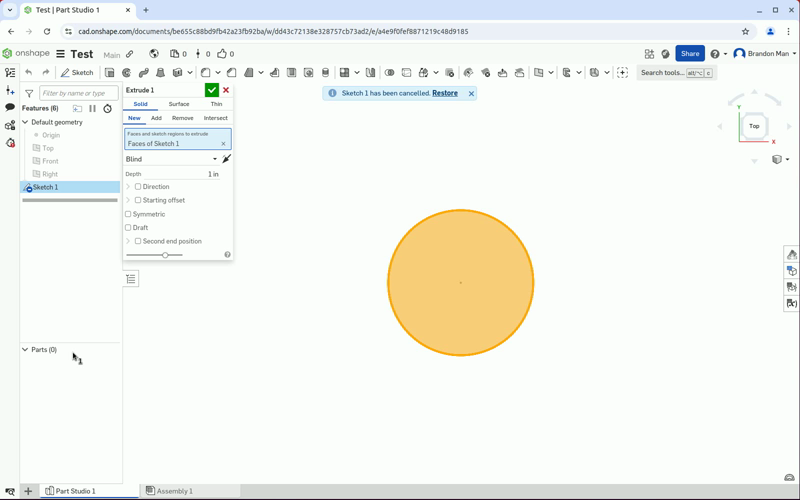
mouse_move(143, 106)
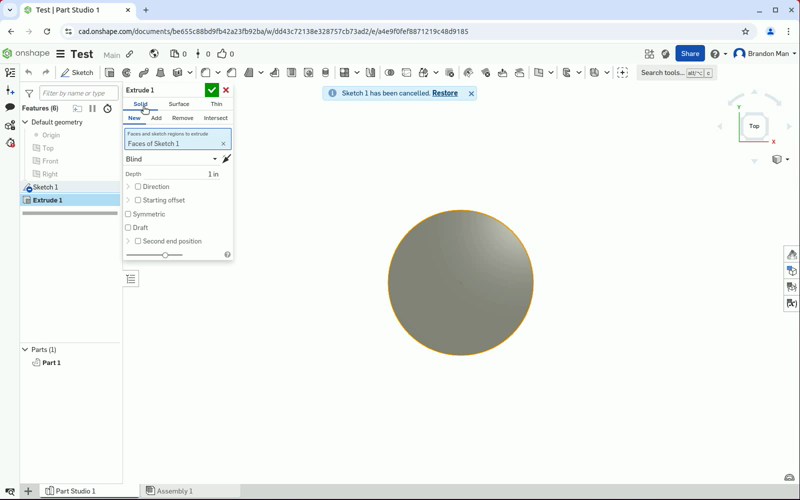
click(143, 106)
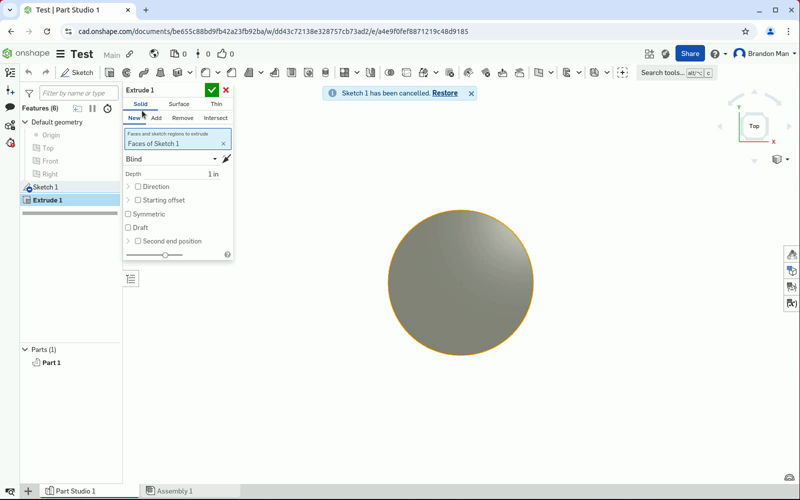
mouse_move(137, 120)
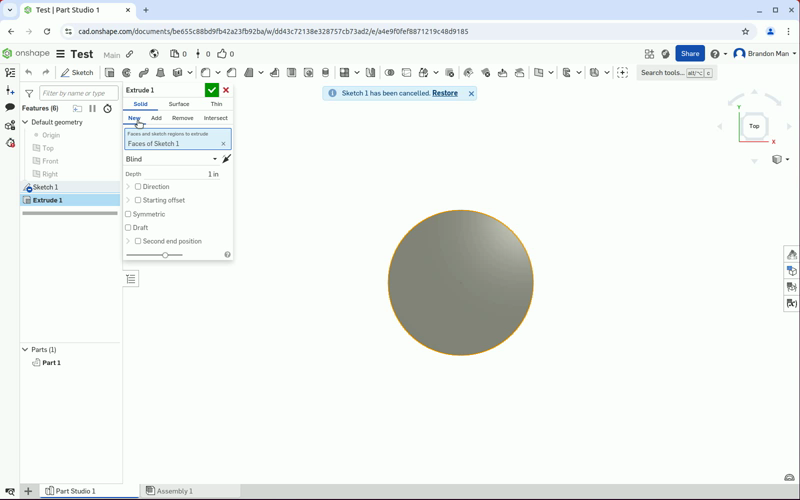
click(137, 120)
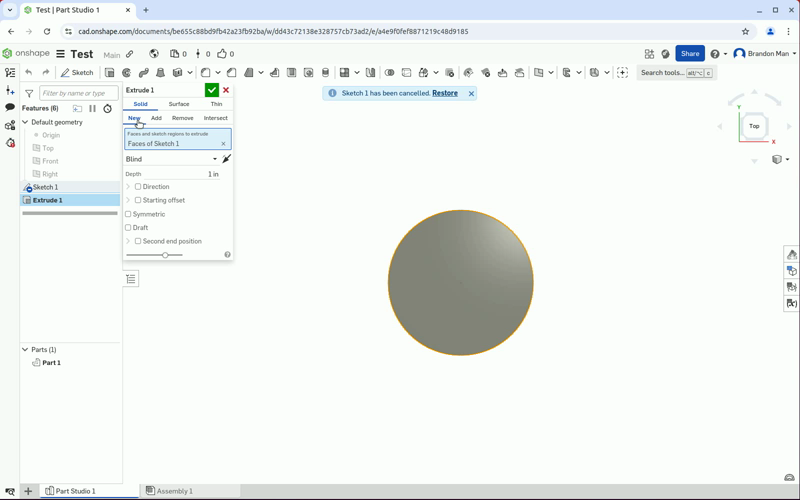
key(tab, 4)
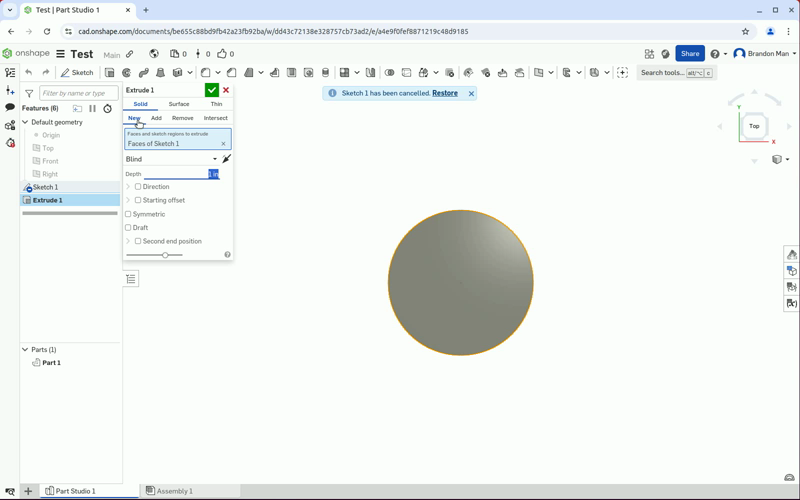
text(8.184)
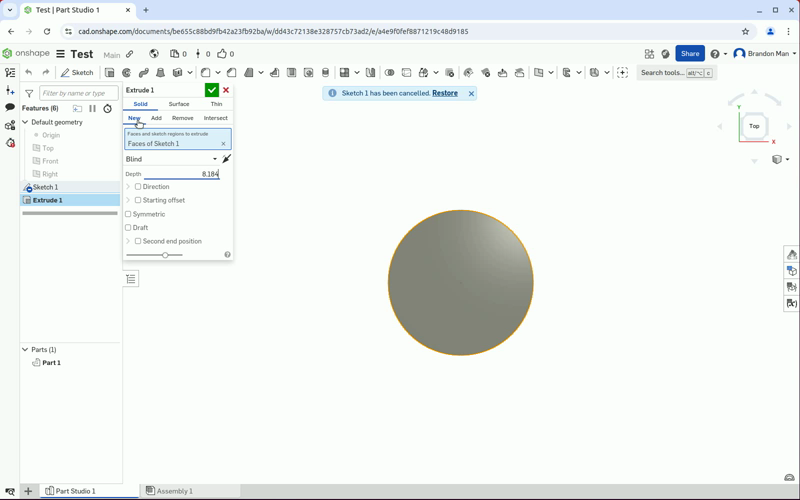
key(enter)
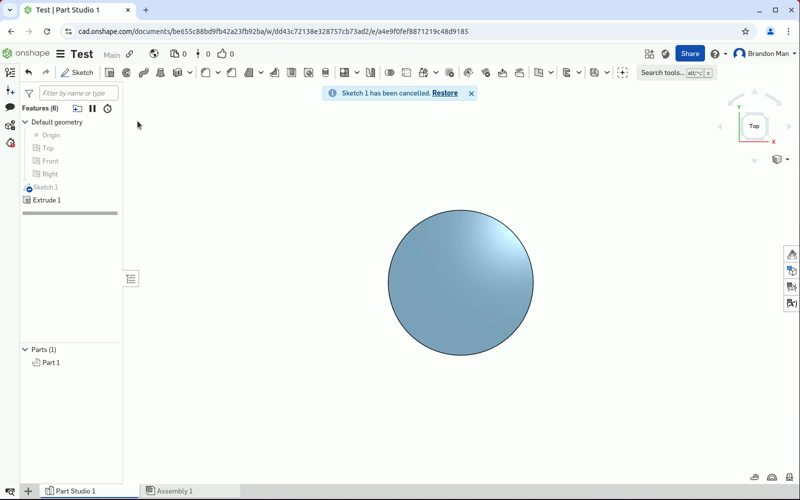
key(shift+h)
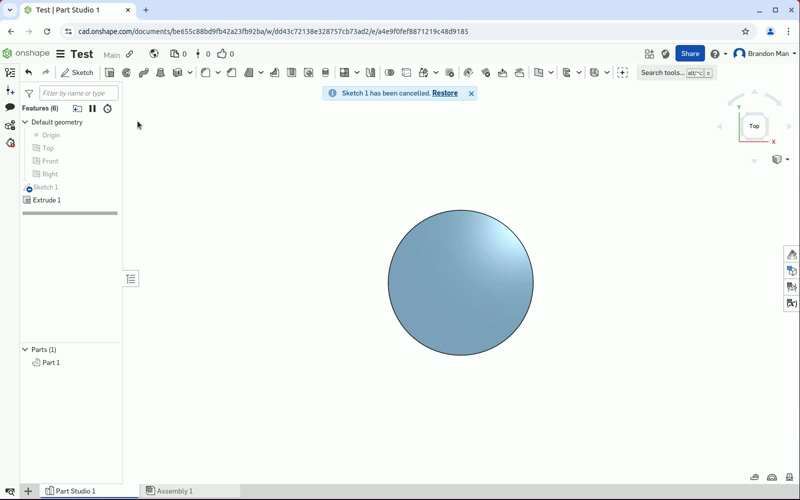
key(shift+h)
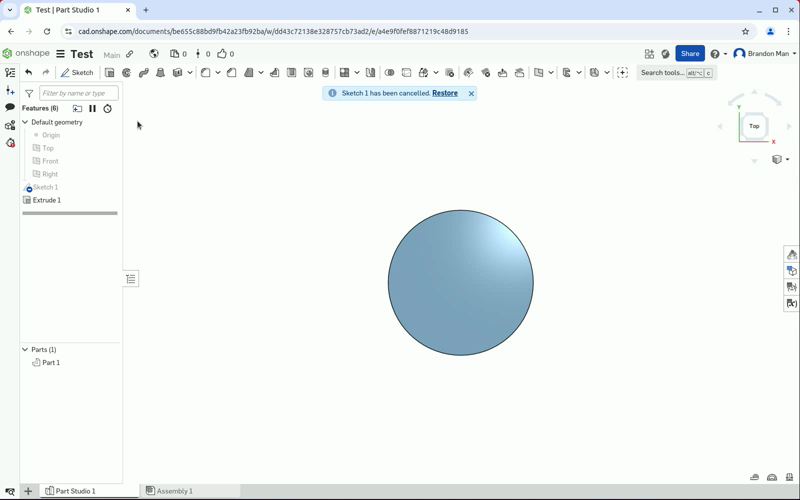
mouse_move(73, 189)
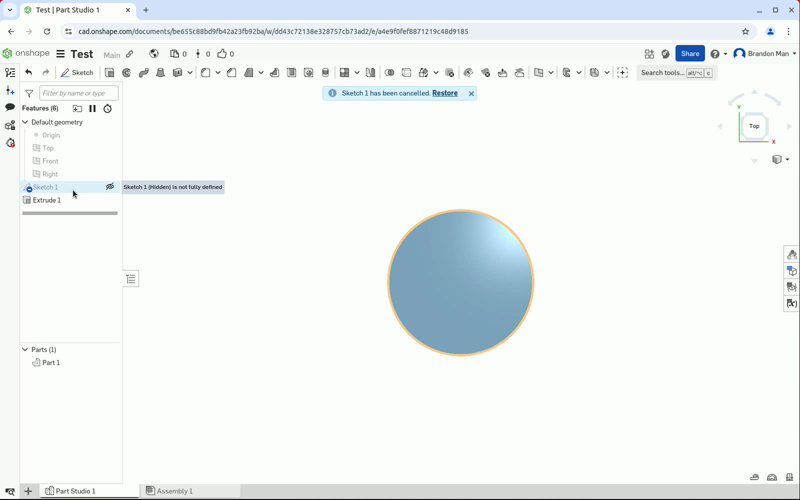
click(73, 189)
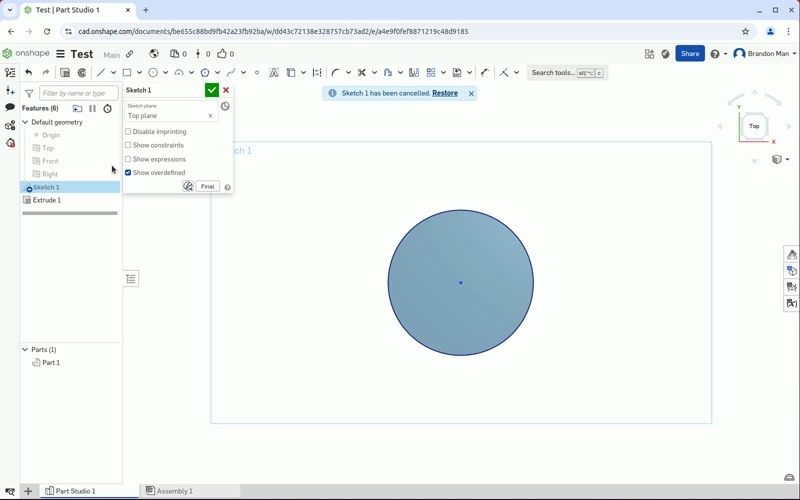
mouse_move(229, 92)
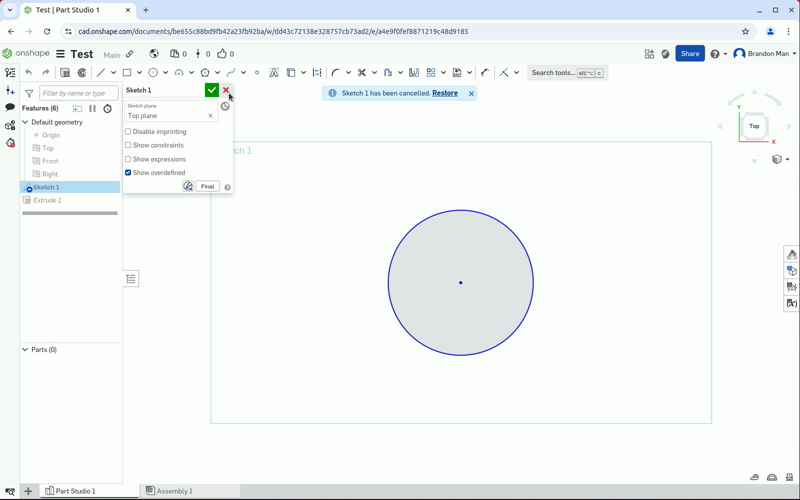
click(229, 92)
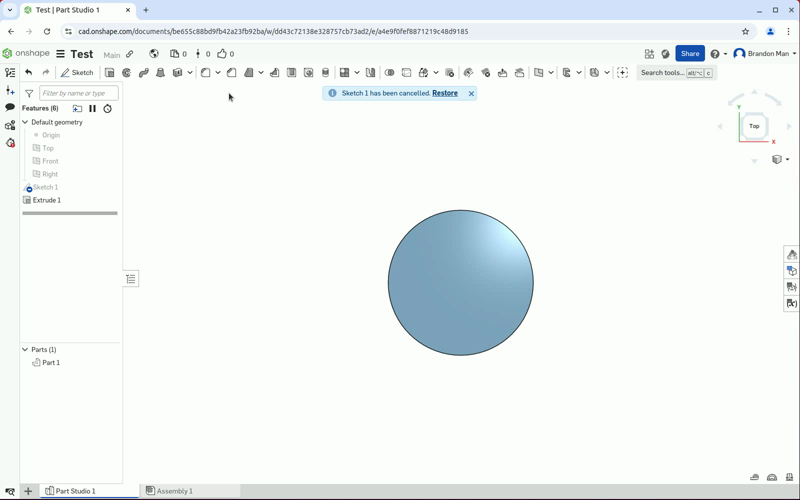
mouse_move(541, 75)
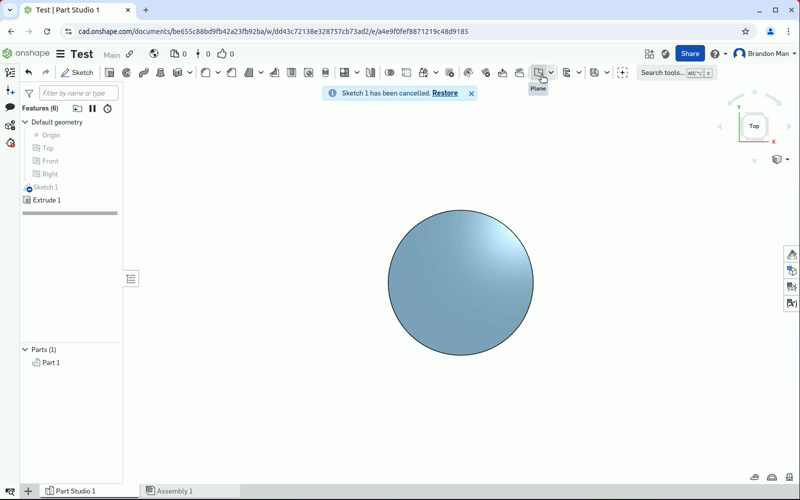
click(541, 75)
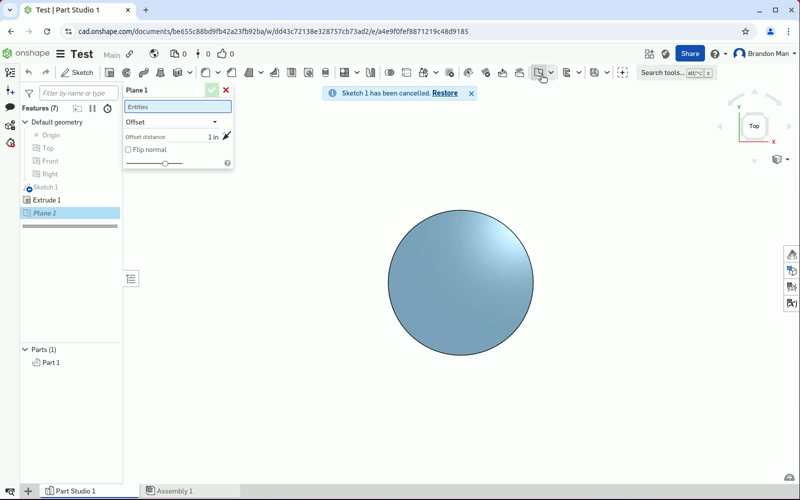
mouse_move(73, 150)
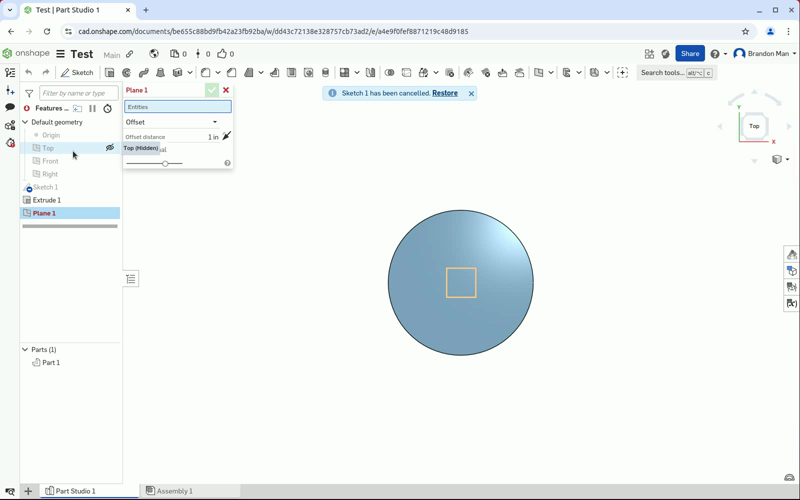
click(73, 150)
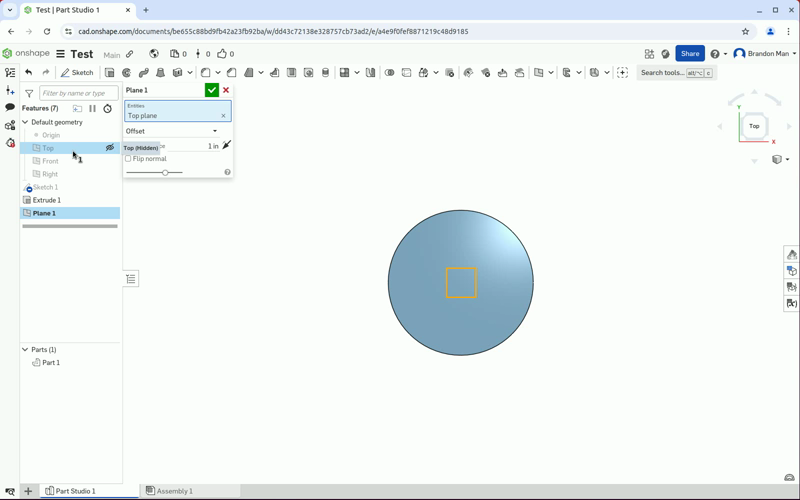
key(tab, 2)
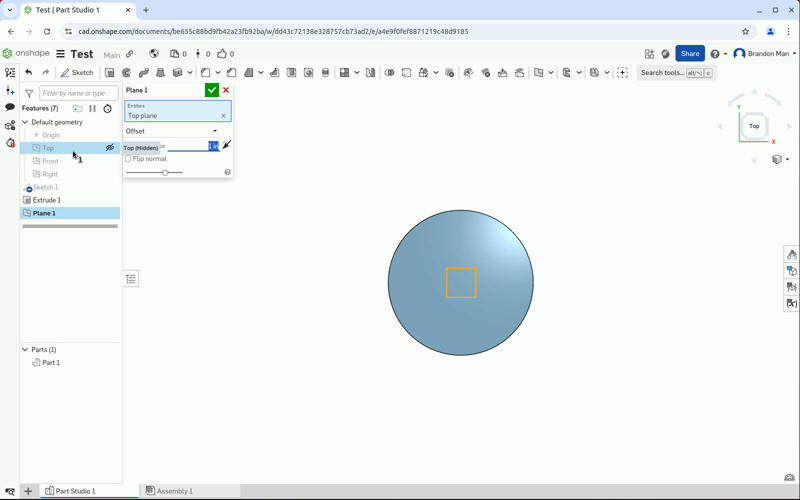
text(8.196)
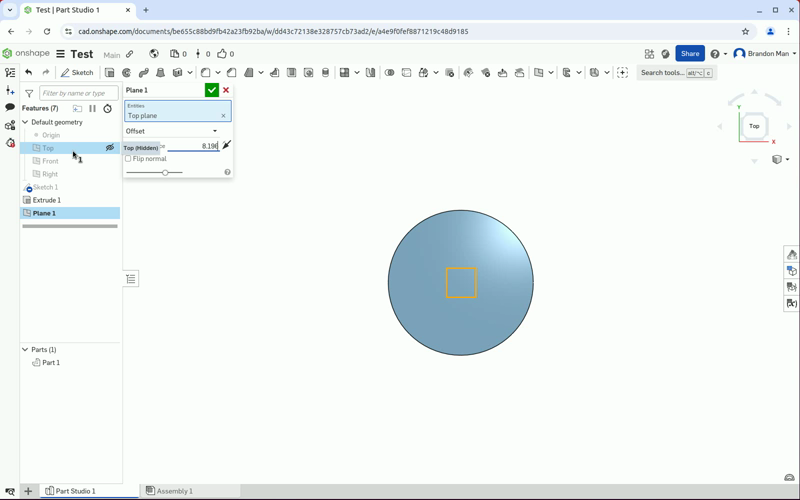
key(enter, 2)
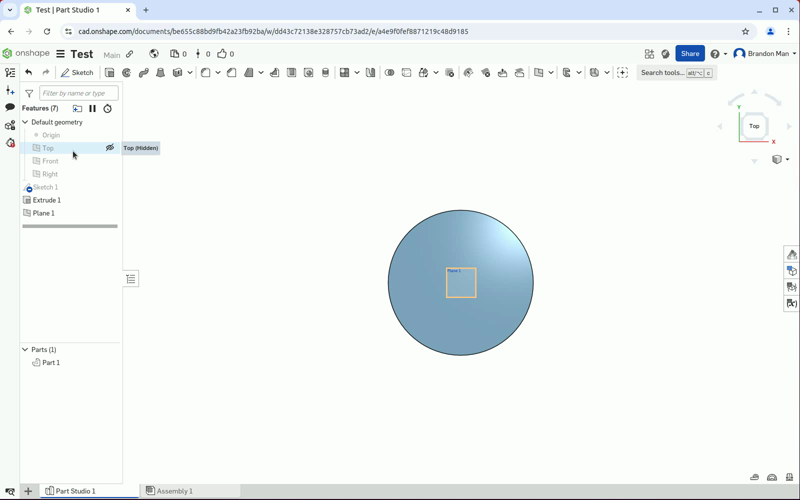
key(shift+s)
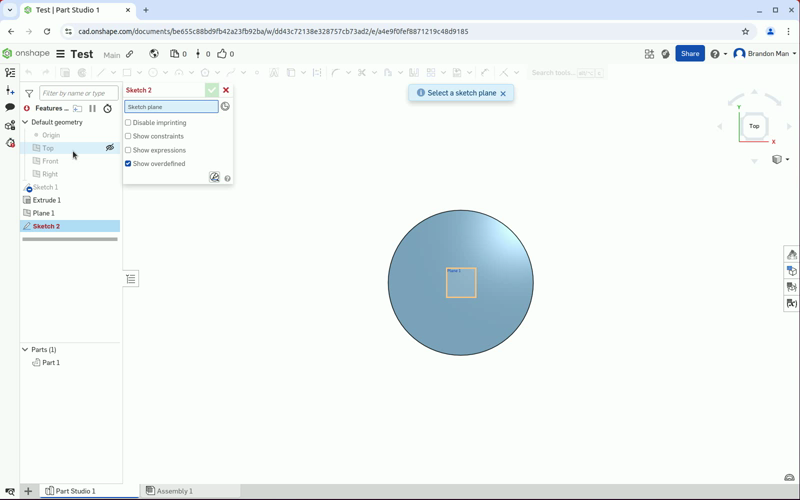
mouse_move(73, 215)
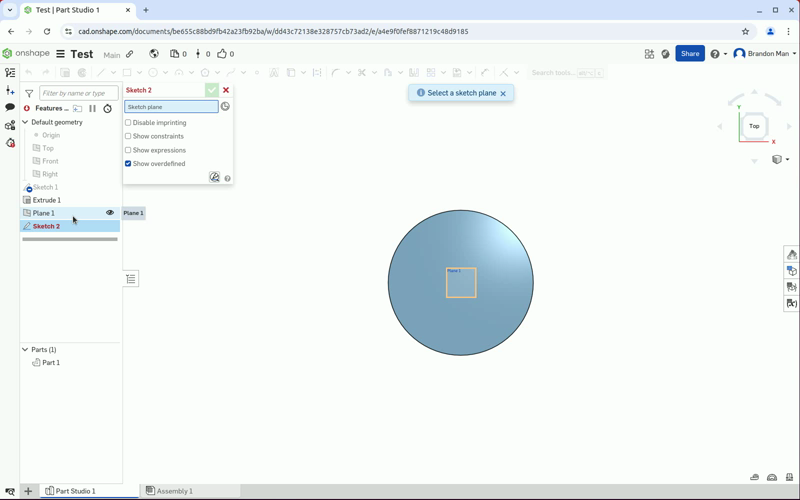
click(73, 215)
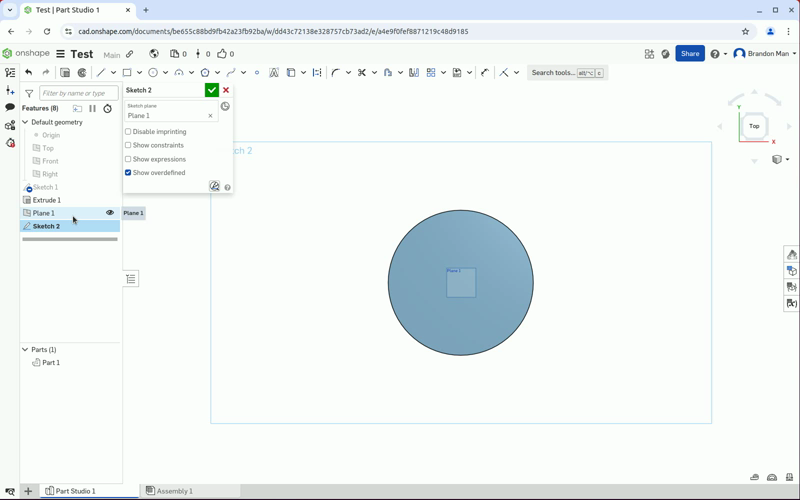
mouse_move(73, 352)
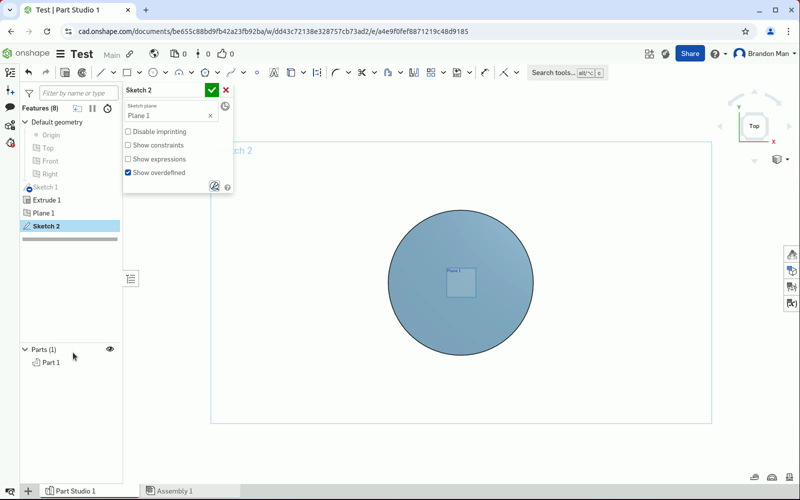
key(y)
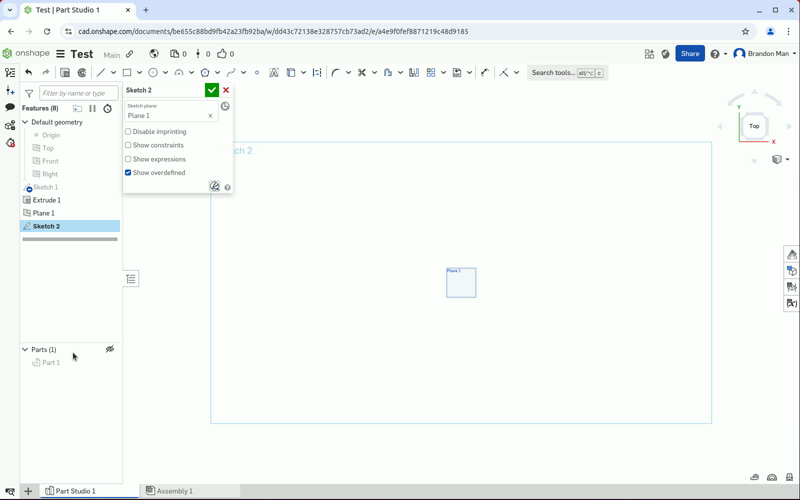
key(c)
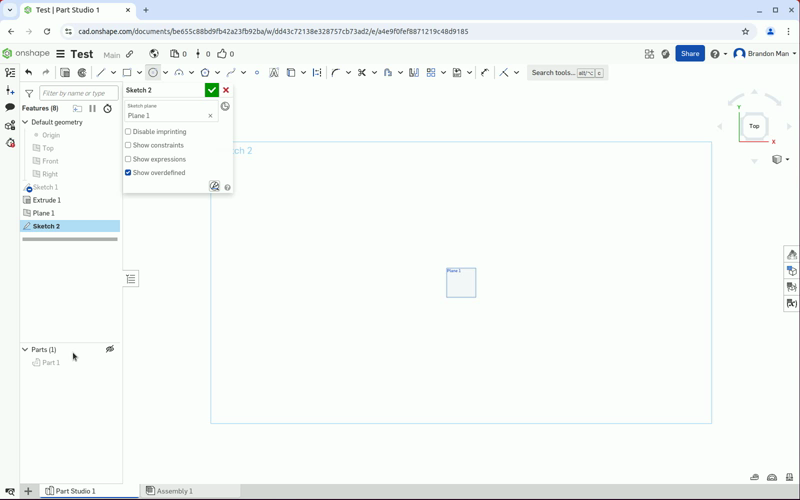
key_down(shift)
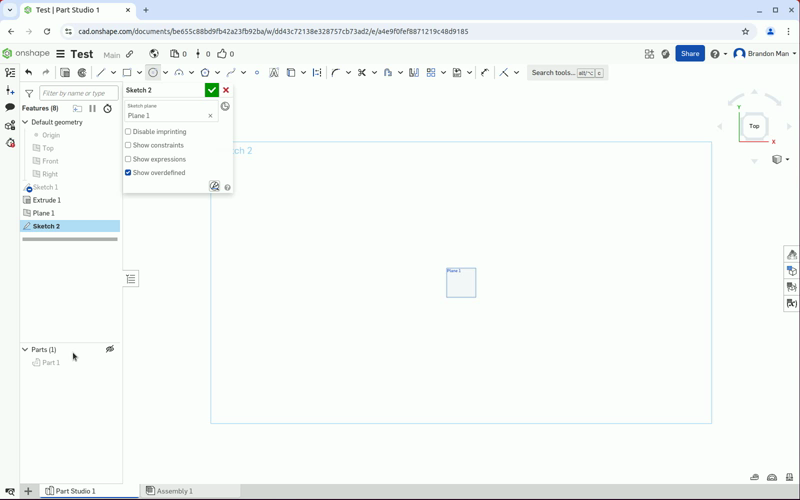
mouse_move(460, 282)
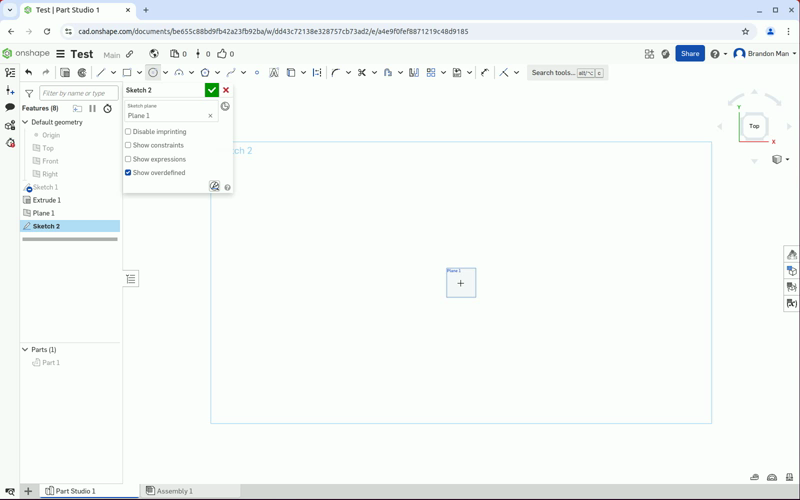
click(460, 282)
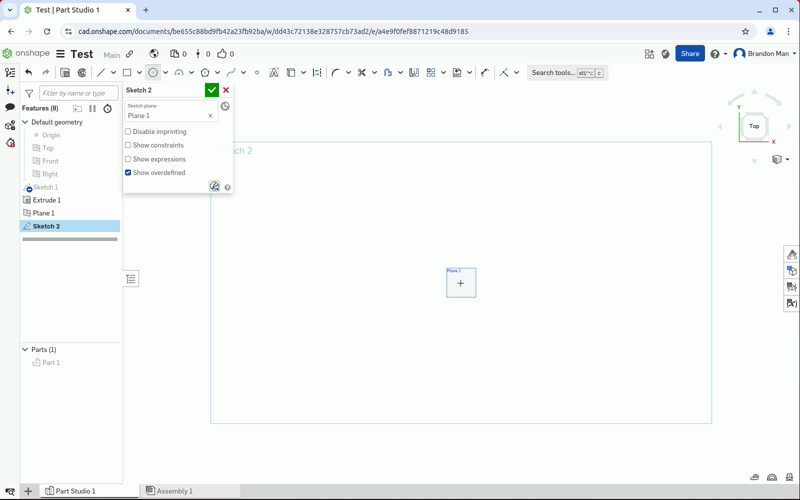
key_up(shift)
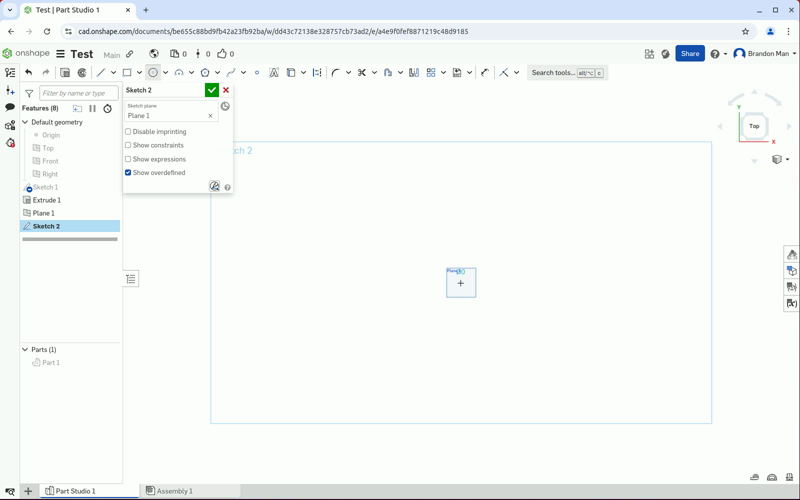
mouse_move(511, 282)
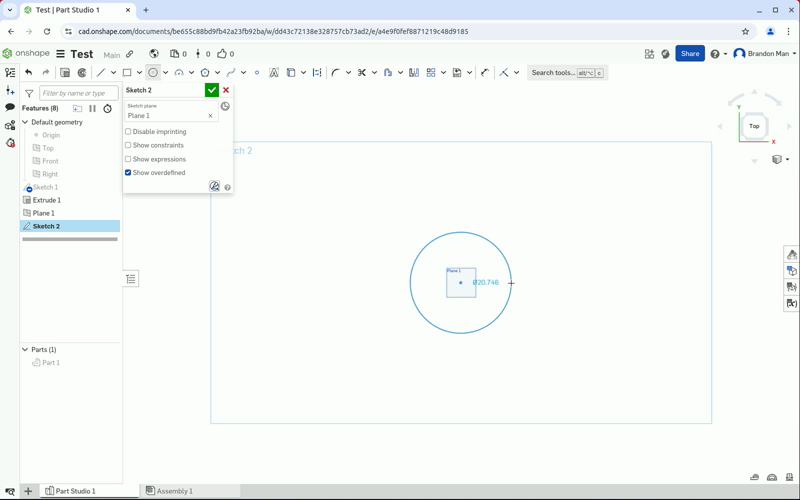
click(511, 282)
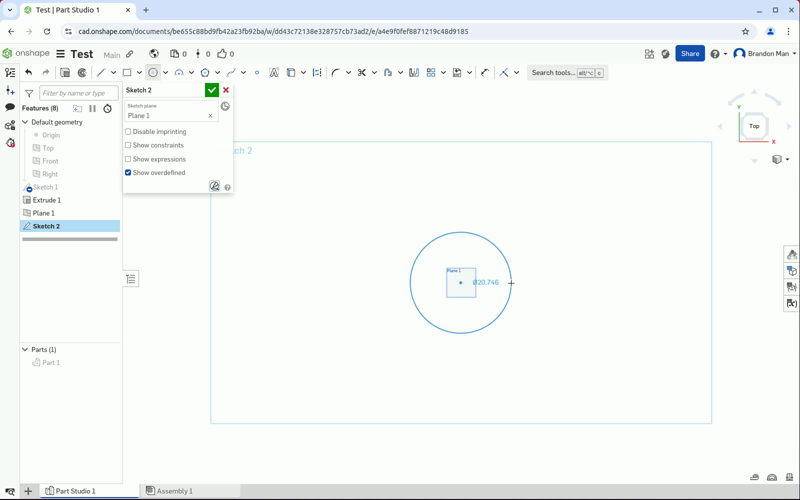
key(esc)
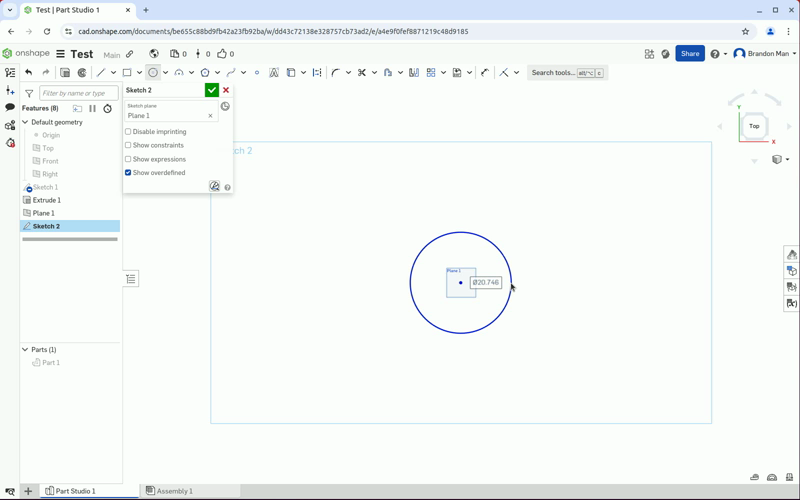
mouse_move(466, 307)
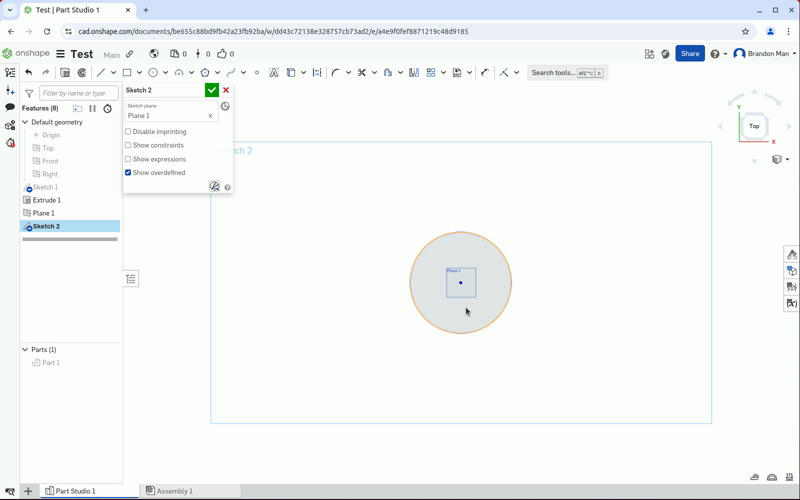
click(466, 307)
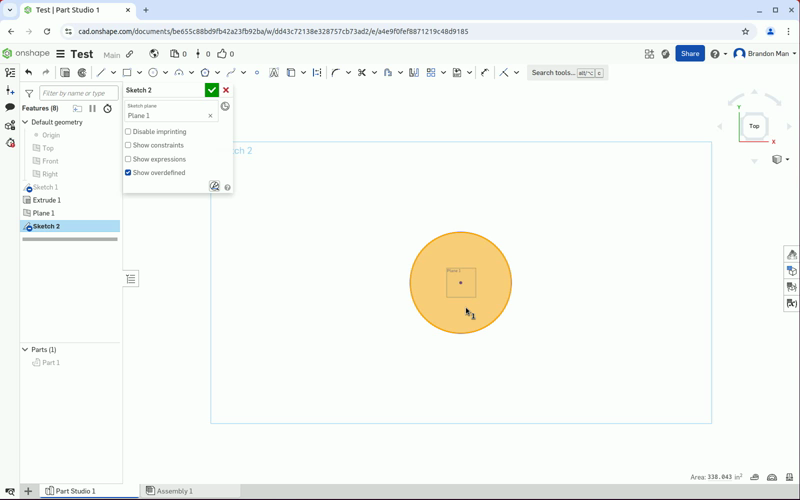
mouse_move(73, 352)
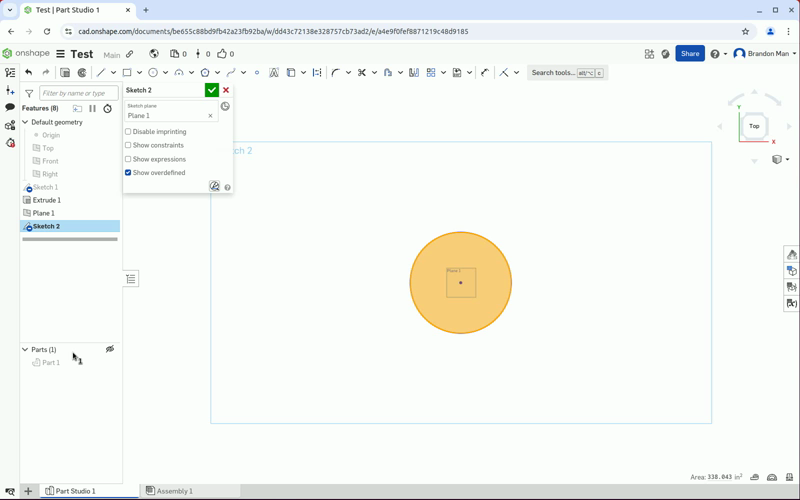
key(shift+y)
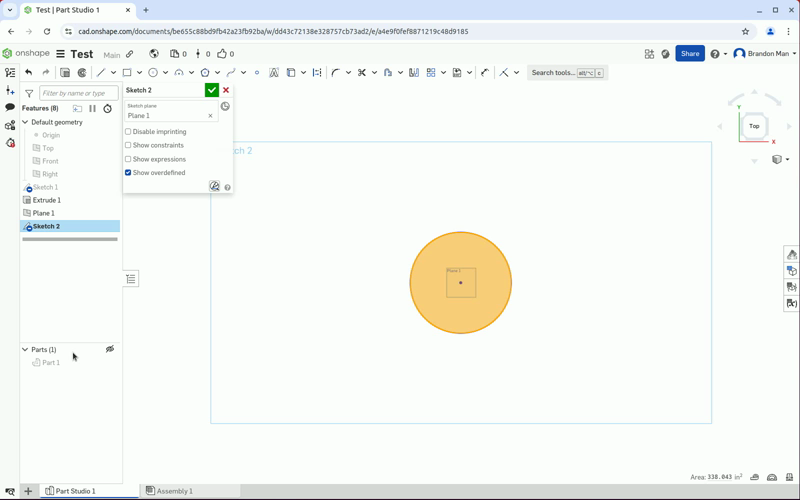
key(shift+e)
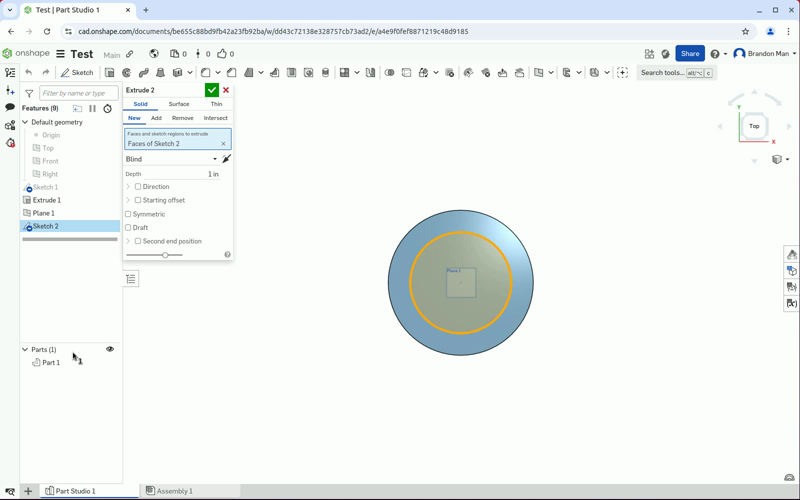
mouse_move(143, 106)
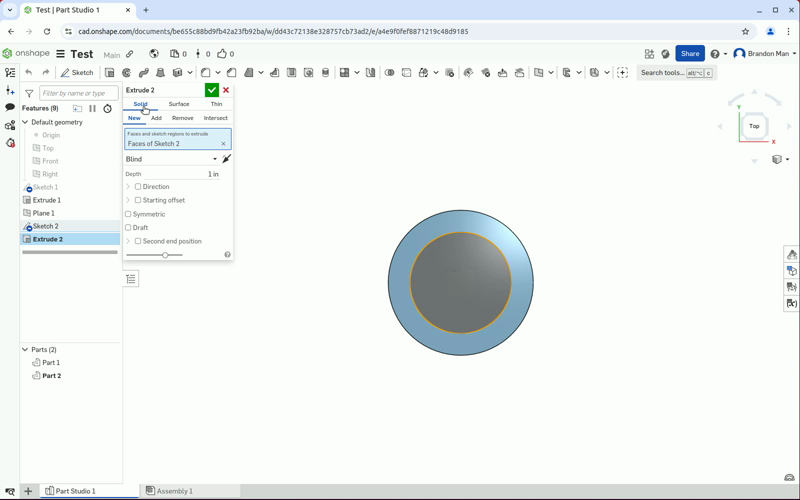
click(143, 106)
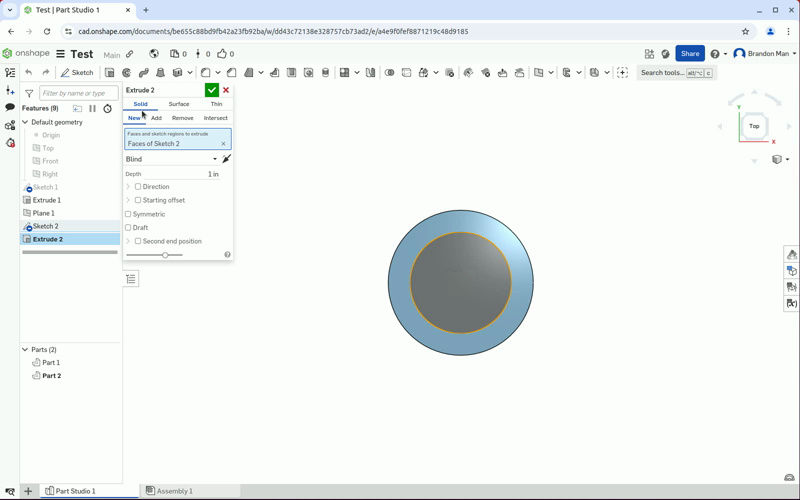
mouse_move(137, 120)
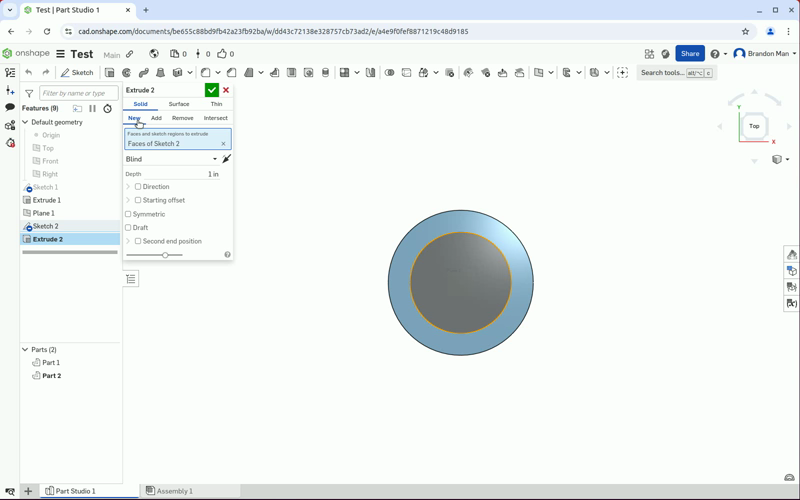
click(137, 120)
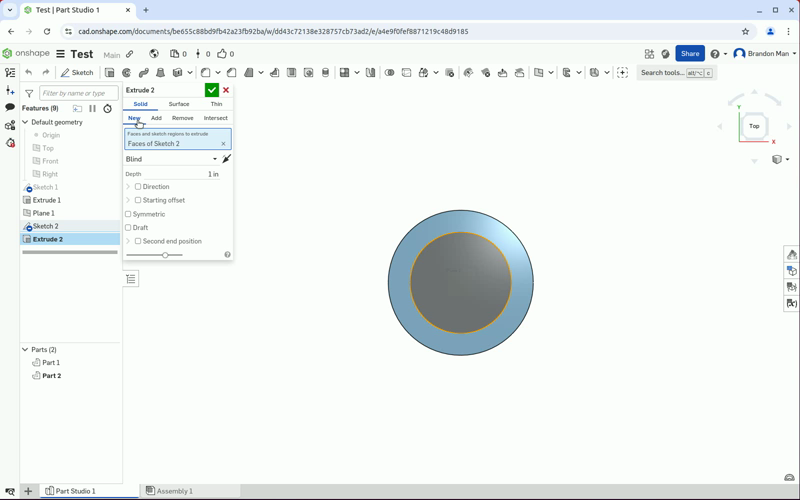
key(tab, 4)
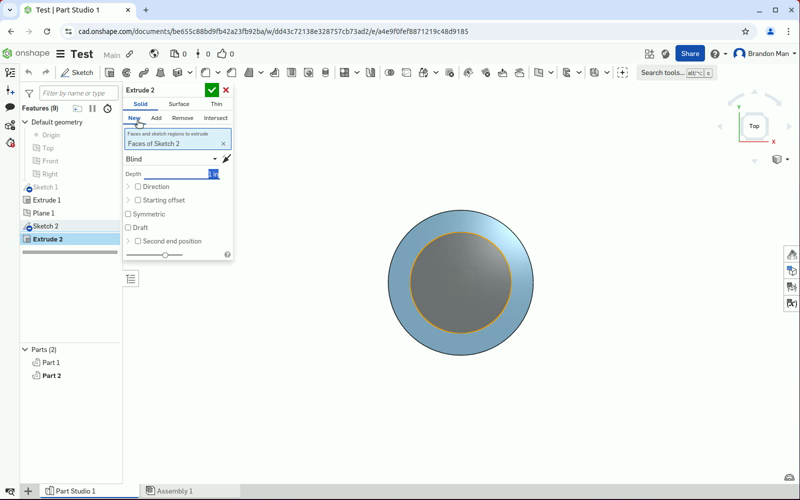
text(11.554)
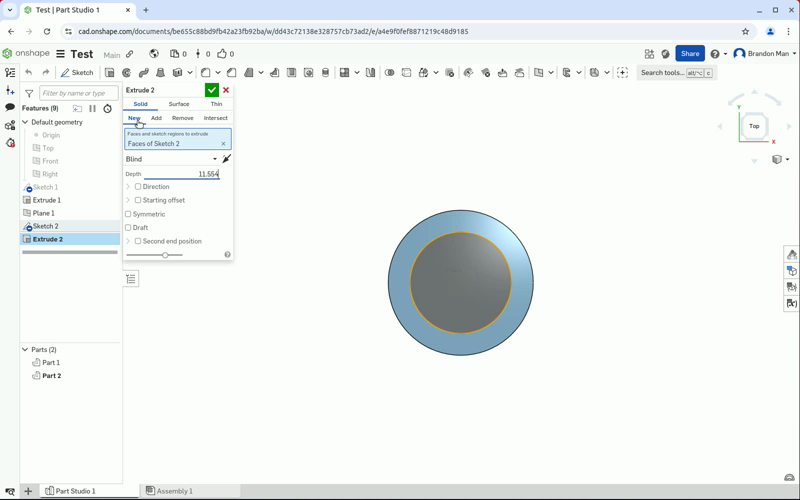
key(enter)
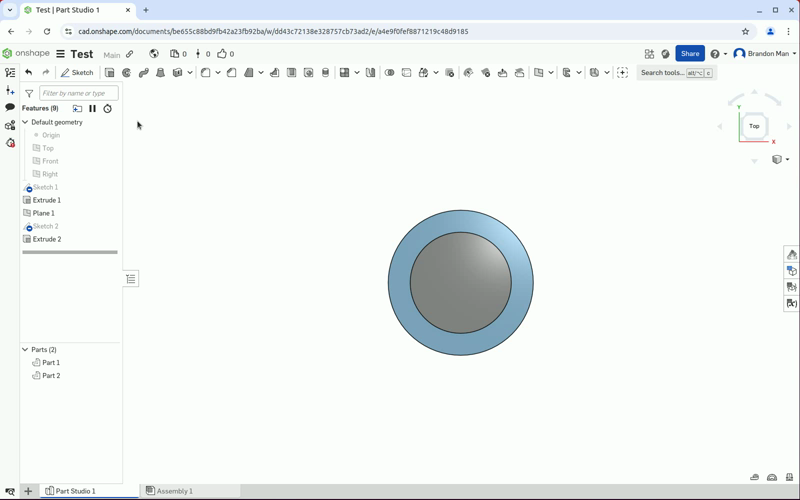
key(shift+h)
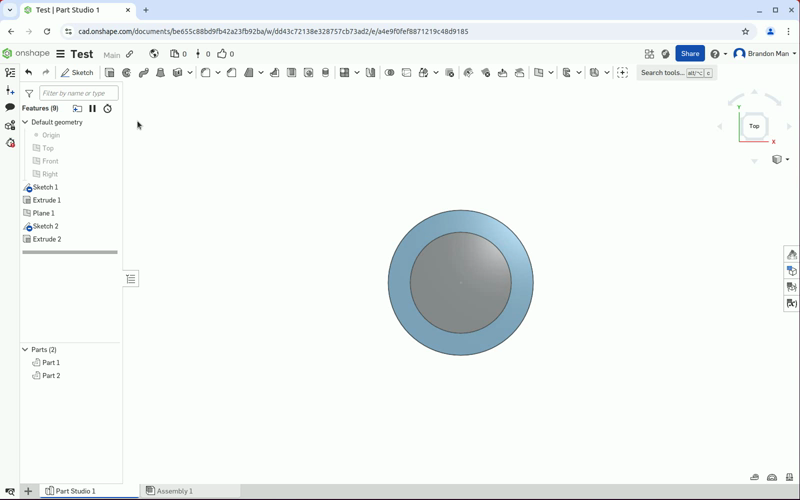
key(shift+h)
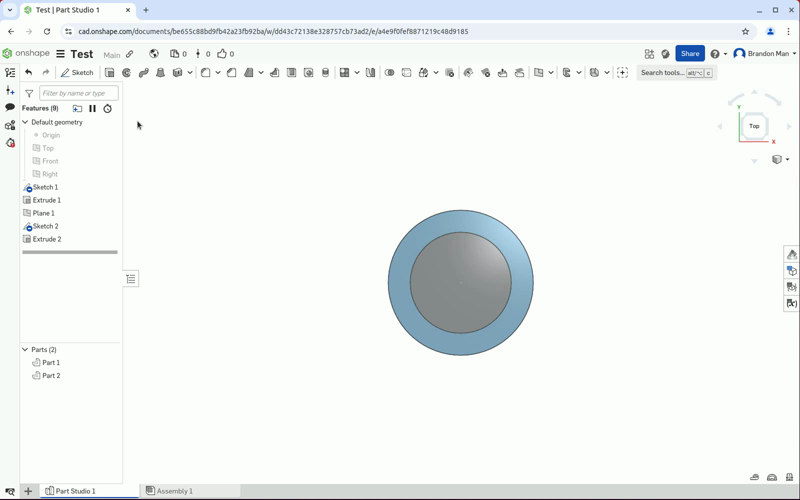
key(shift+7)
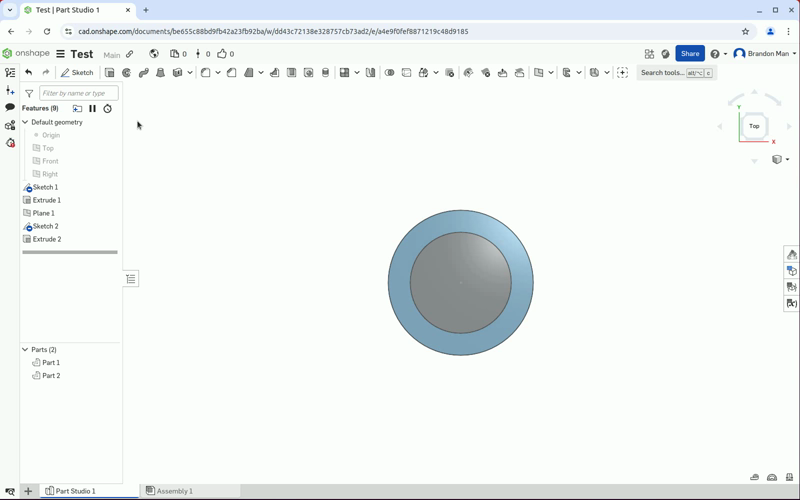
key(up, 3)
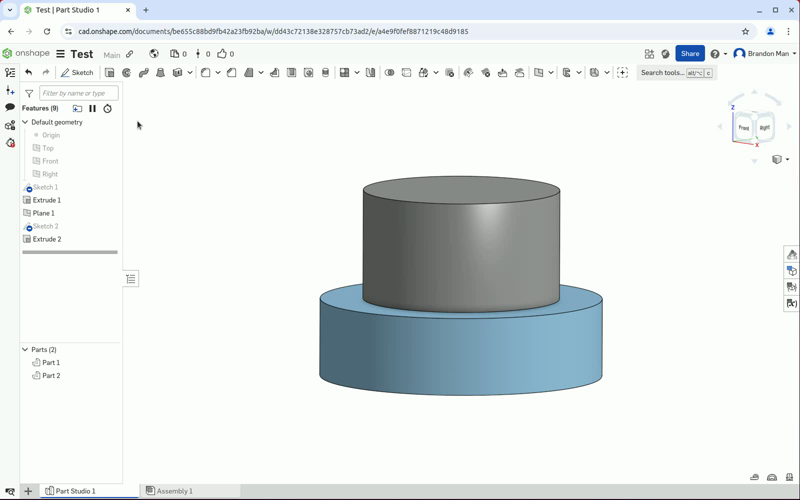
key(left, 3)
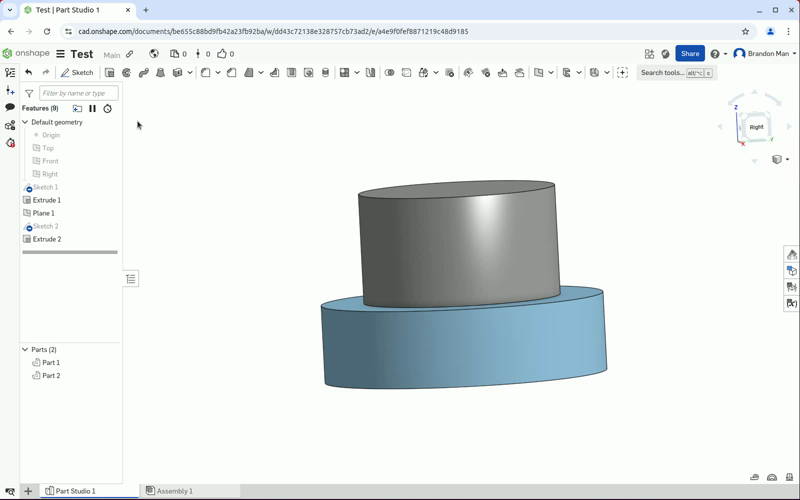
key(right, 3)
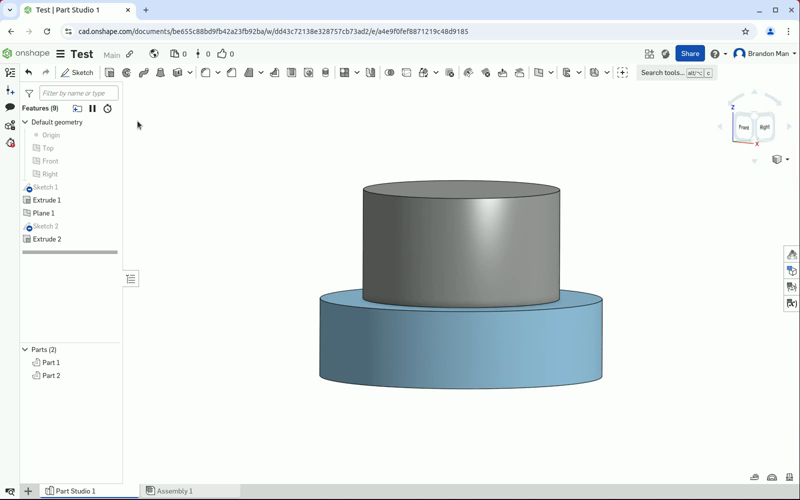
key(down, 3)
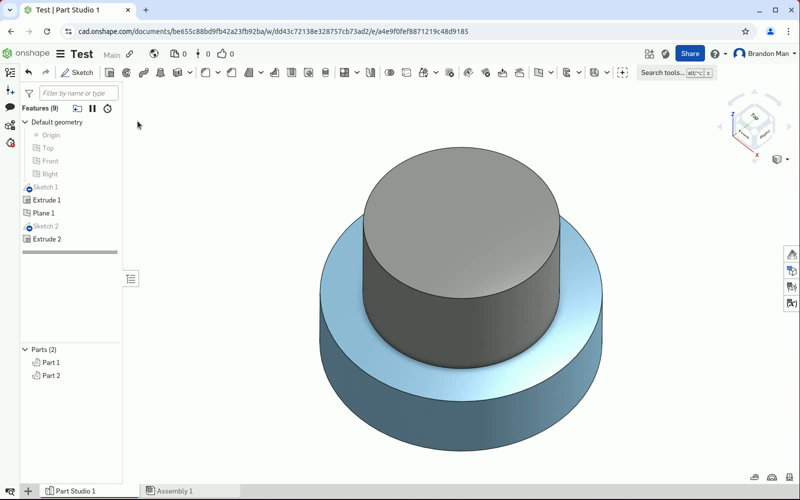
mouse_move(73, 189)
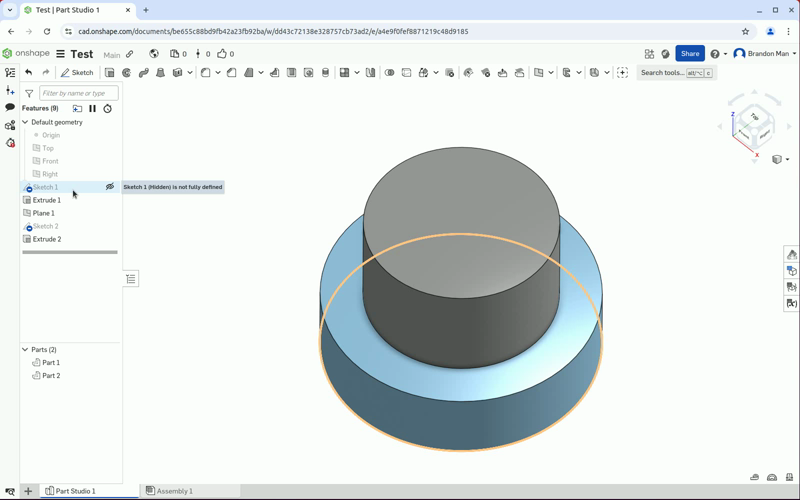
click(73, 189)